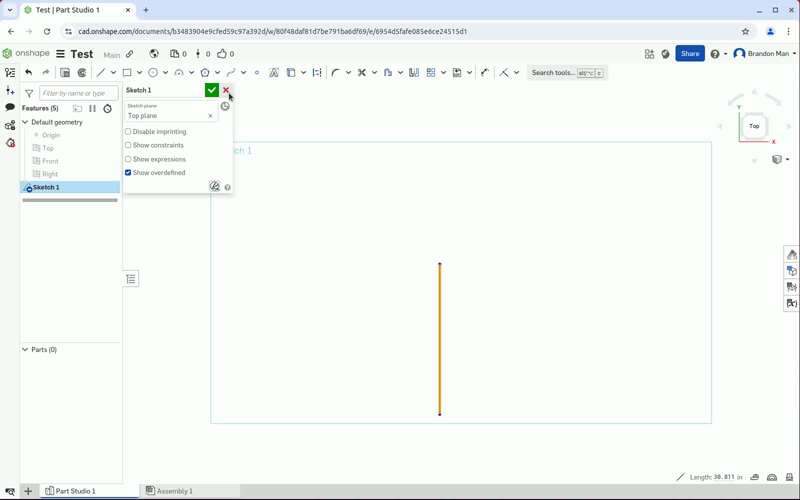
key(shift+h)
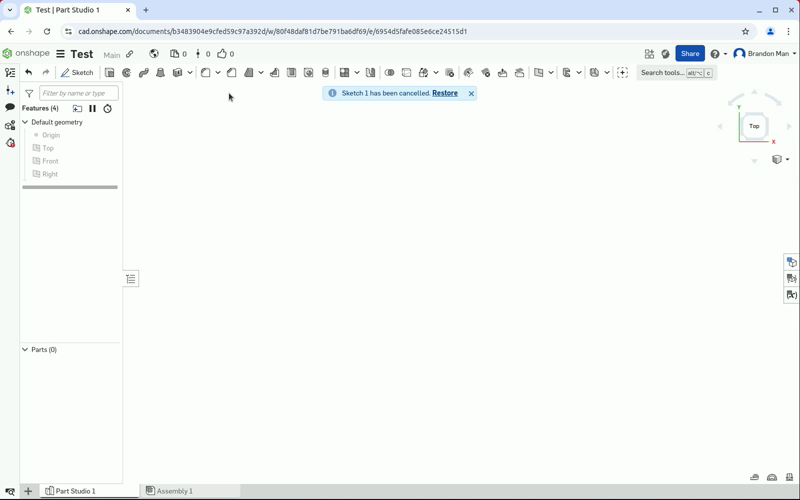
mouse_move(73, 352)
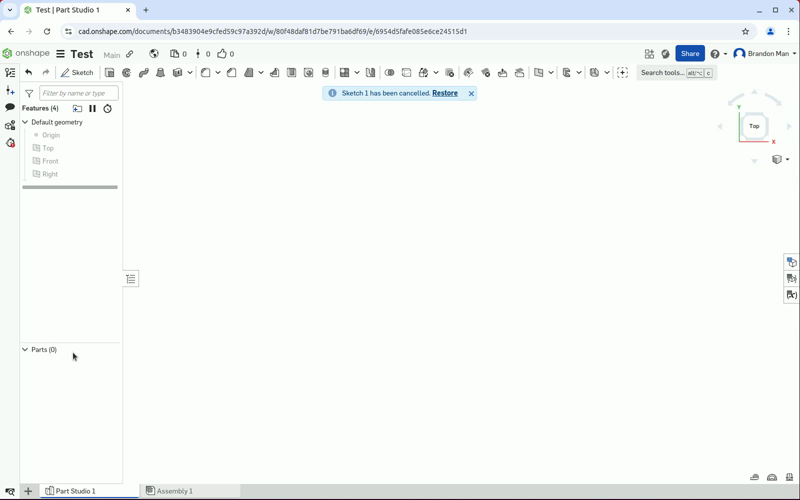
key(y)
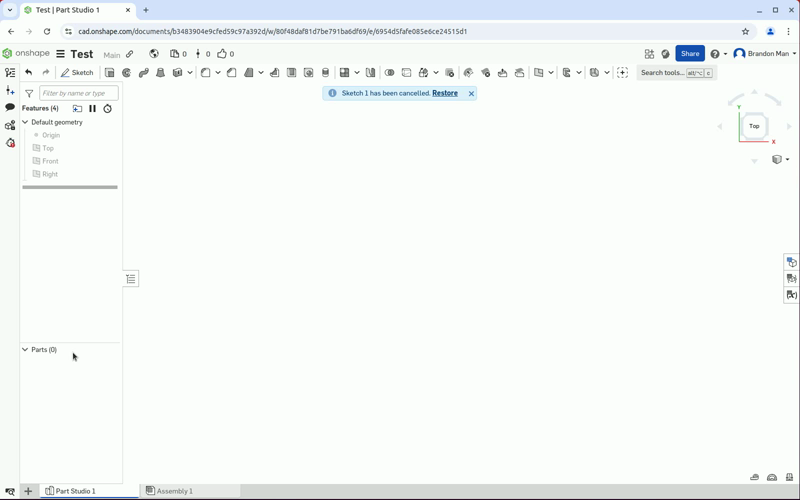
key(shift+p)
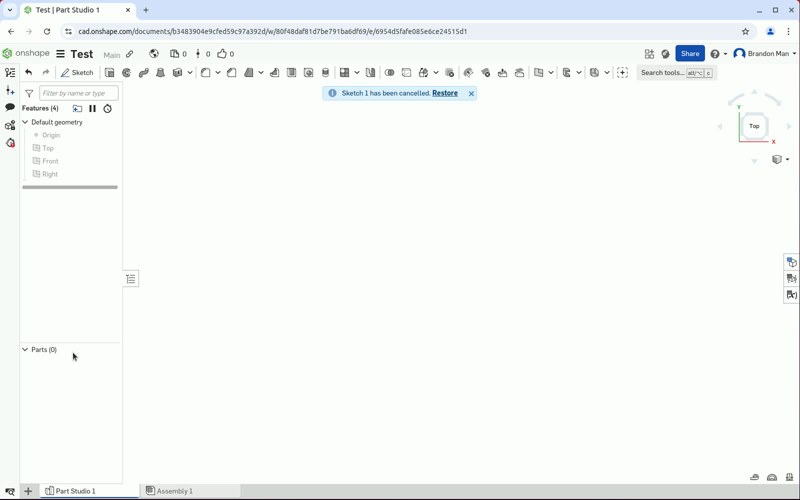
key(space)
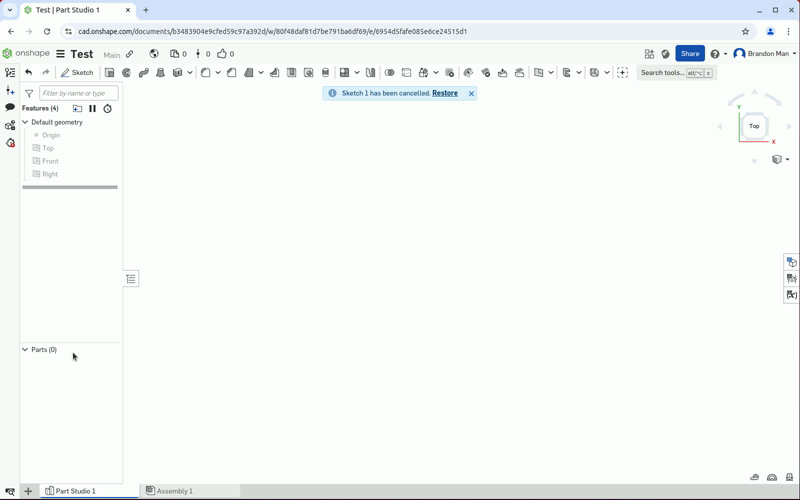
key_down(shift)
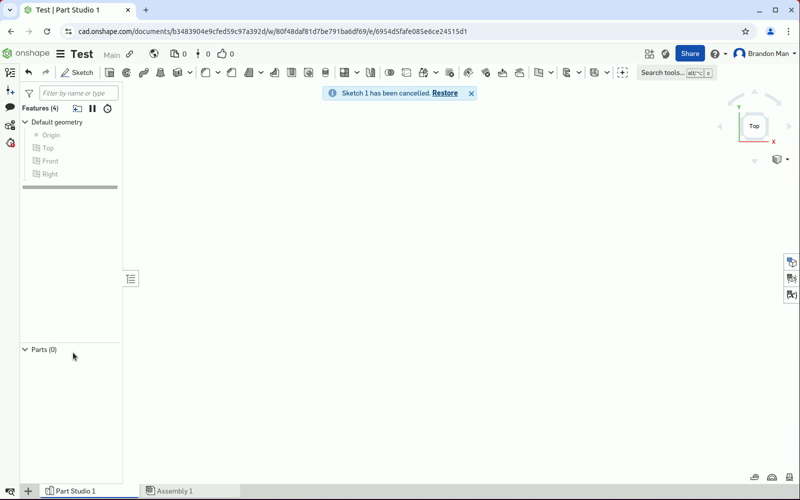
key(up)
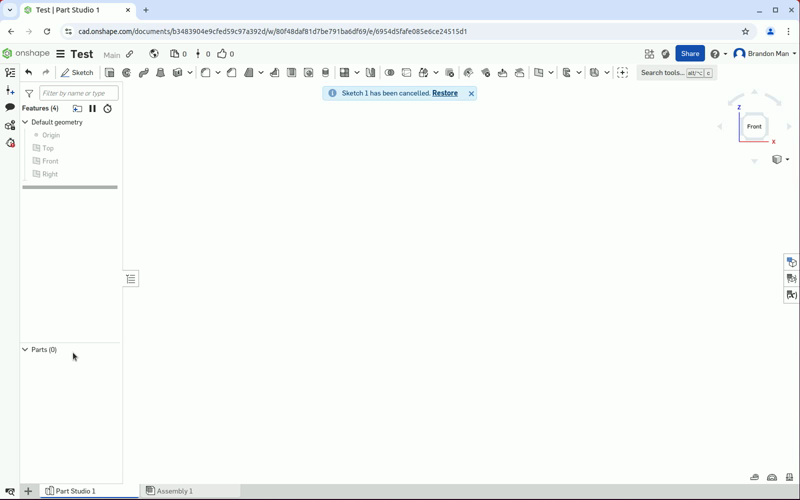
key_up(shift)
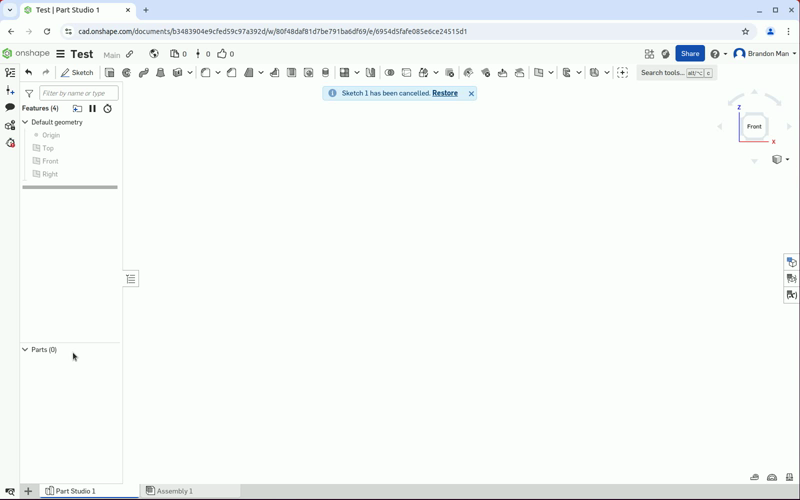
mouse_move(73, 352)
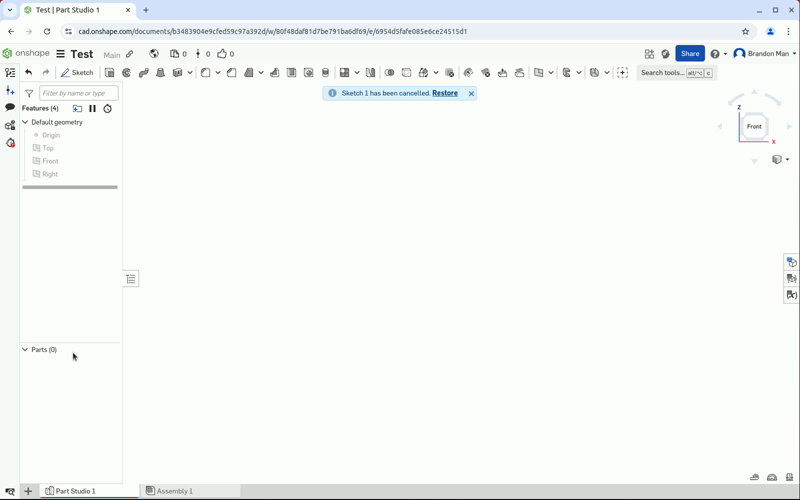
key(shift+y)
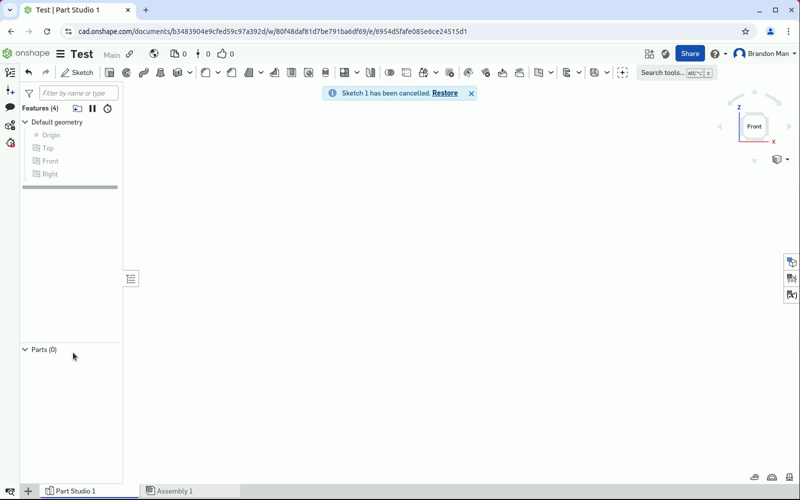
key(shift+s)
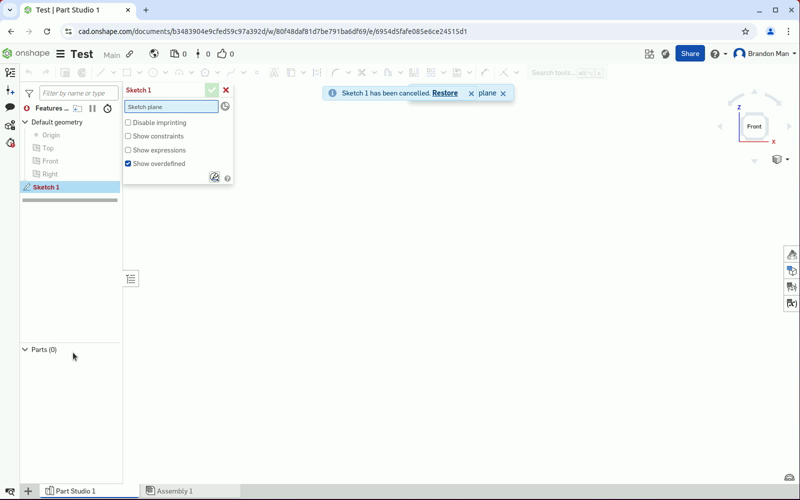
mouse_move(73, 163)
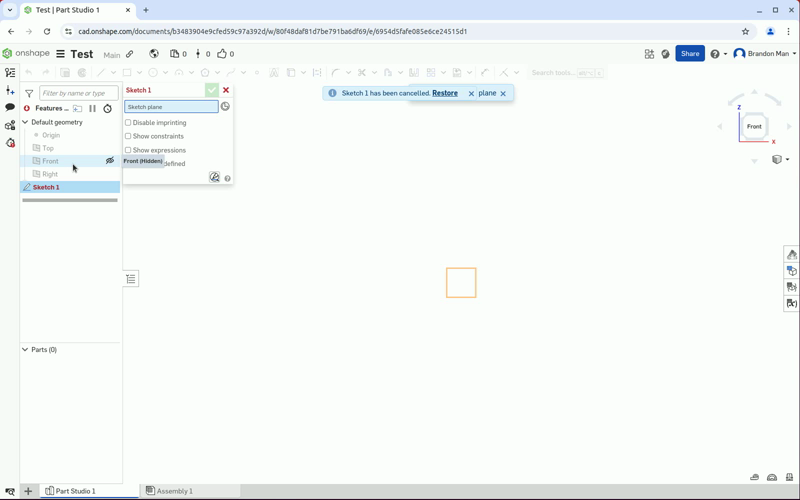
click(73, 163)
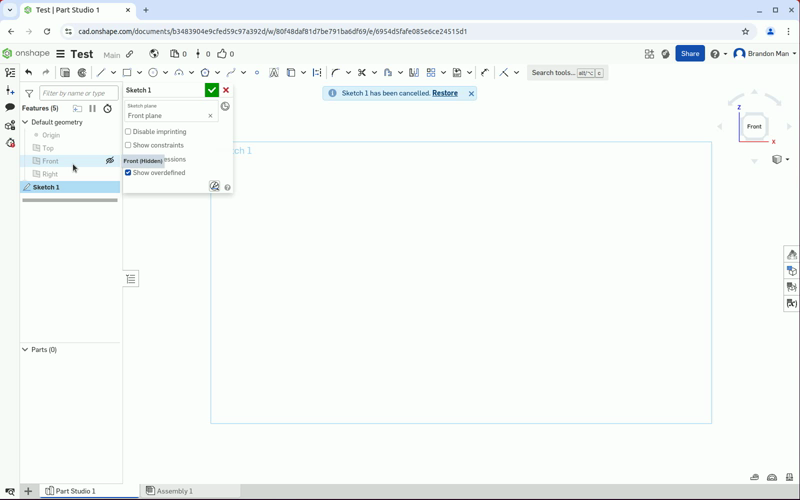
mouse_move(73, 352)
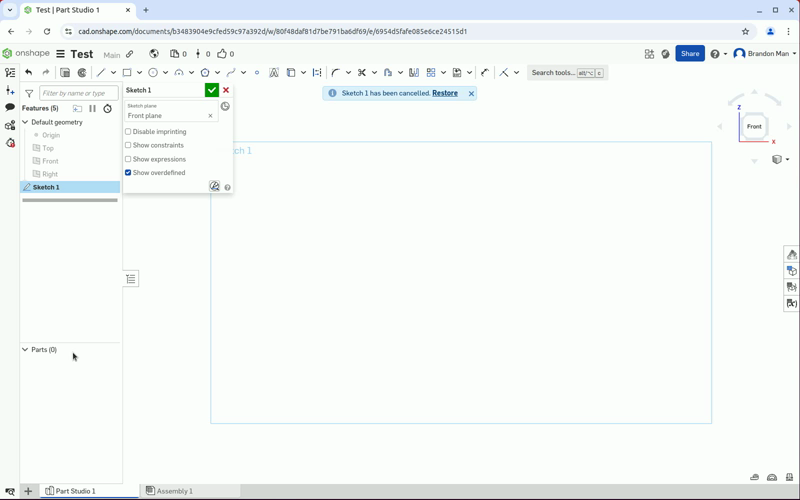
key(y)
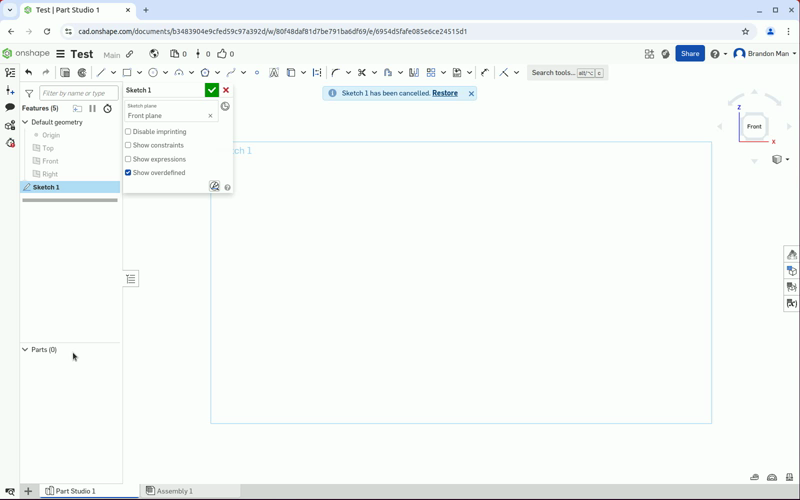
key(c)
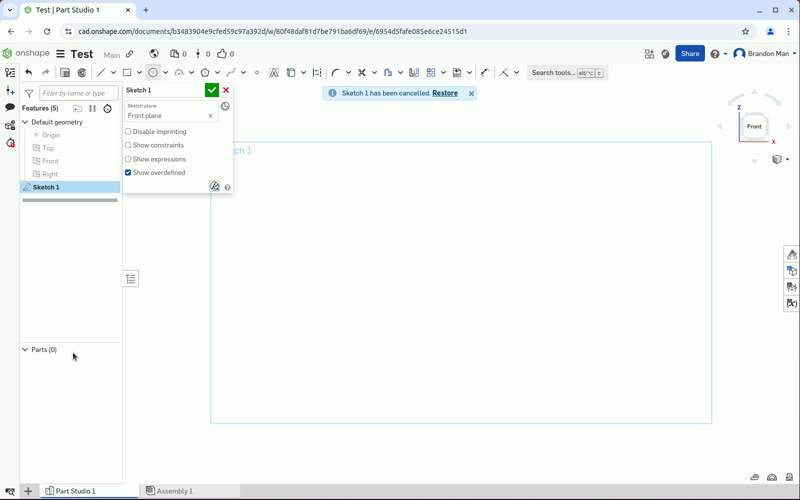
key_down(shift)
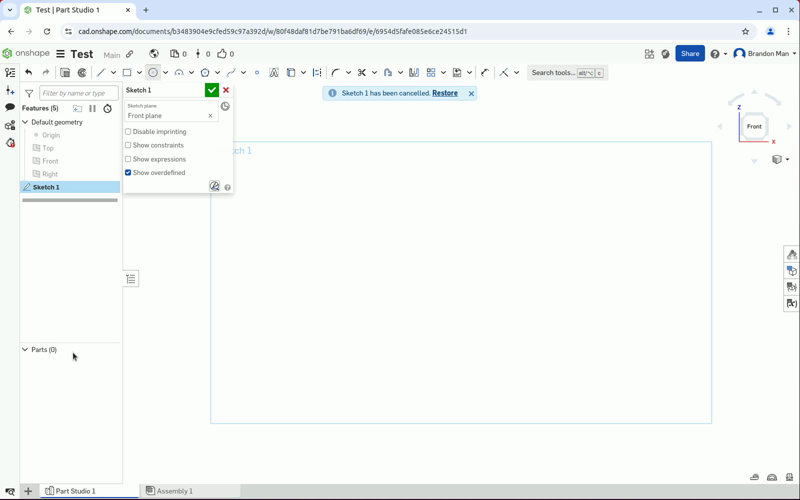
mouse_move(461, 282)
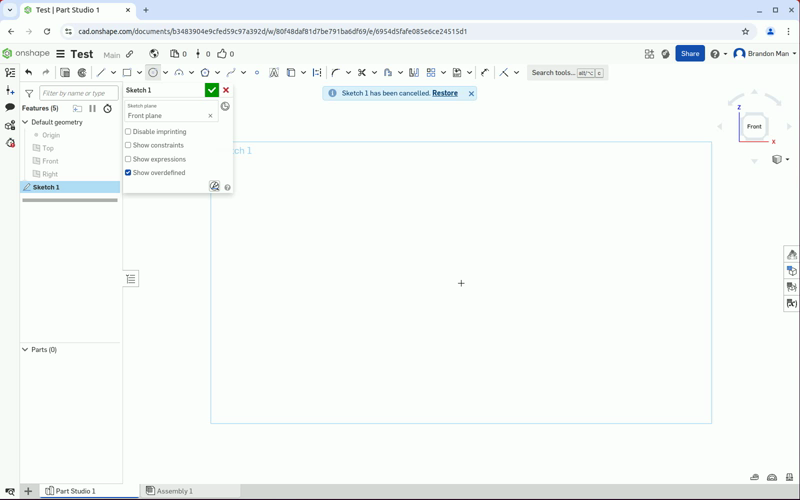
click(461, 282)
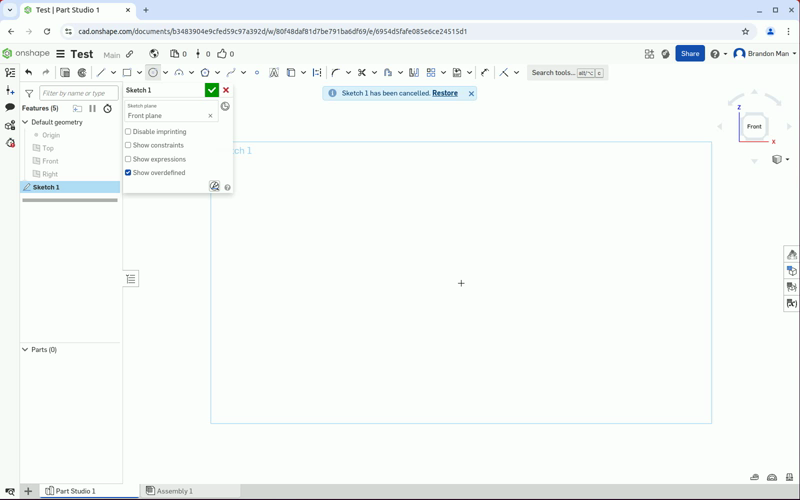
key_up(shift)
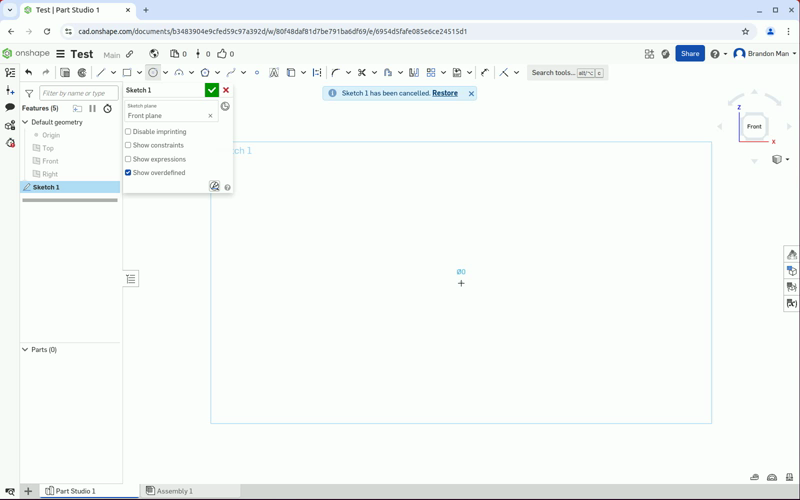
mouse_move(519, 282)
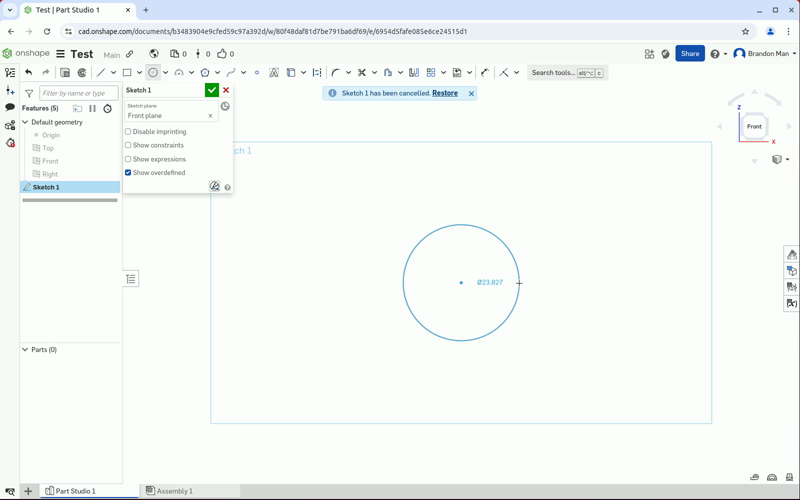
click(519, 282)
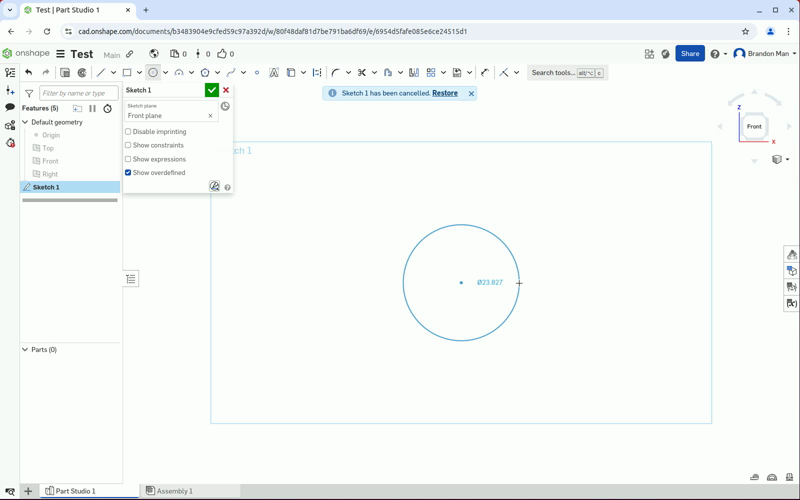
key(esc)
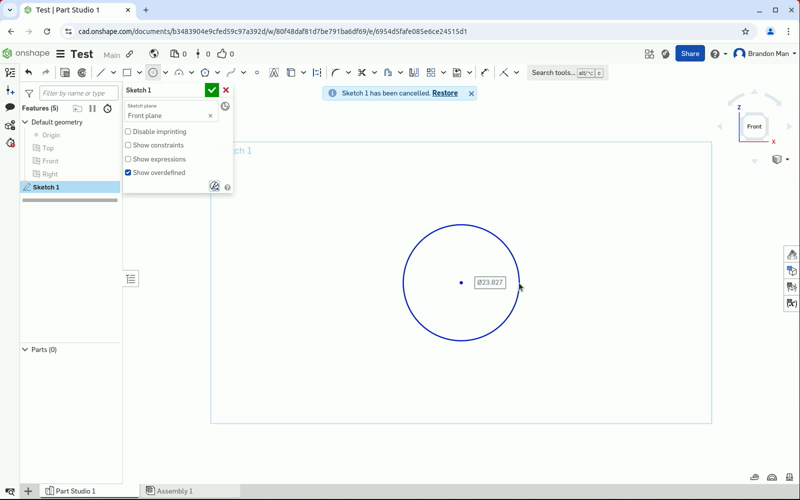
mouse_move(471, 253)
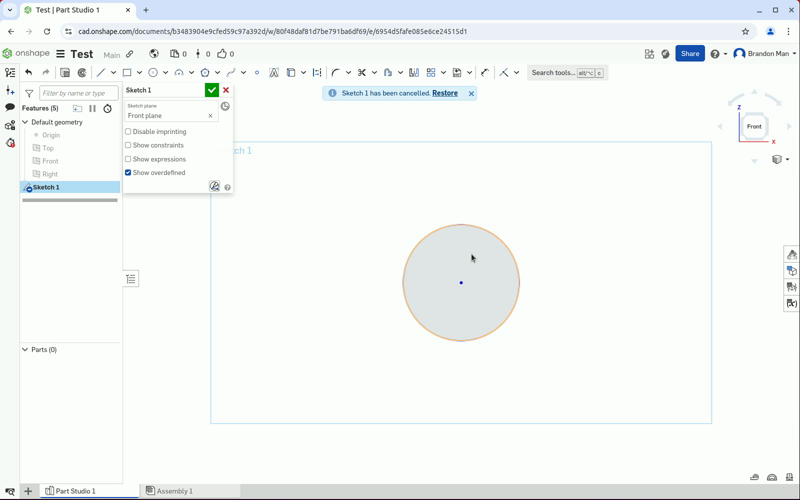
click(471, 253)
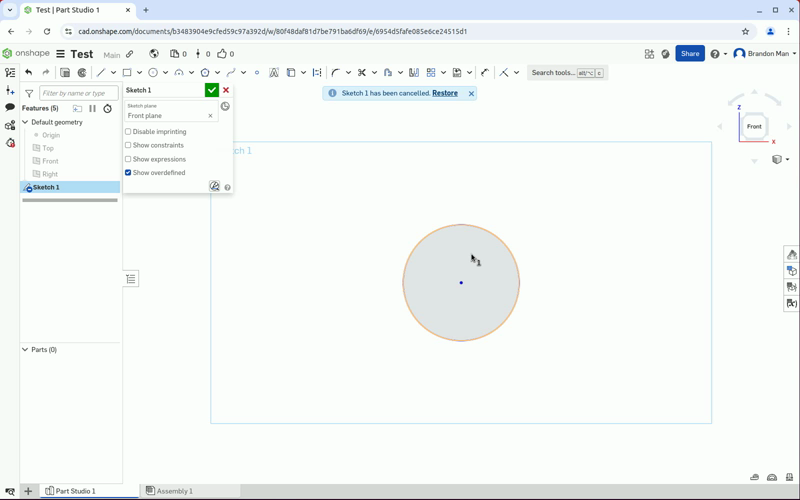
mouse_move(73, 352)
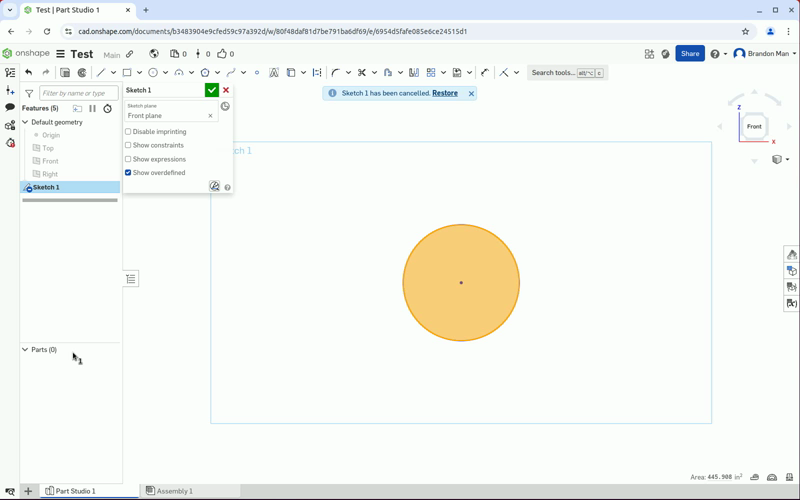
key(shift+y)
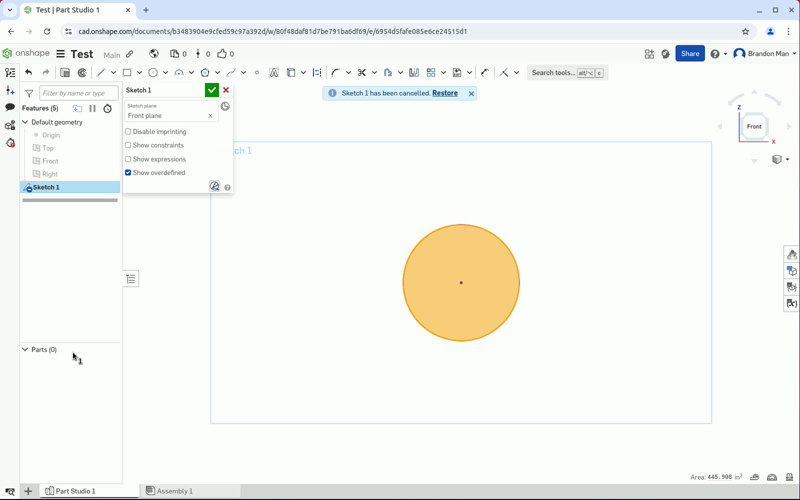
key(shift+e)
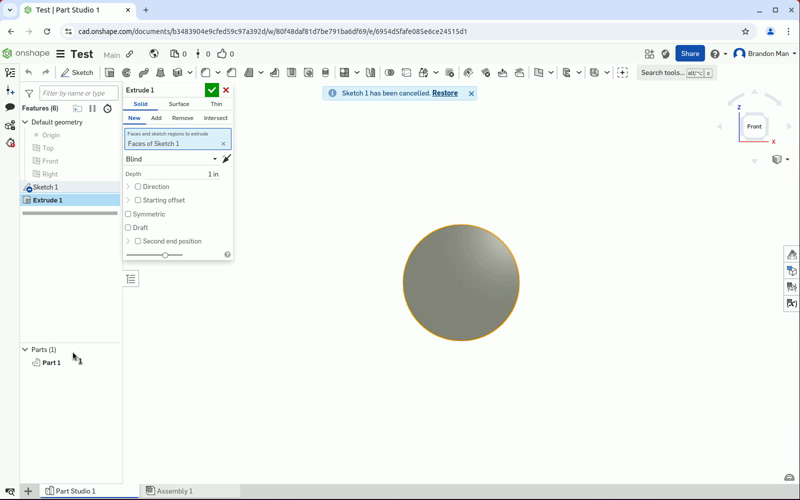
mouse_move(143, 106)
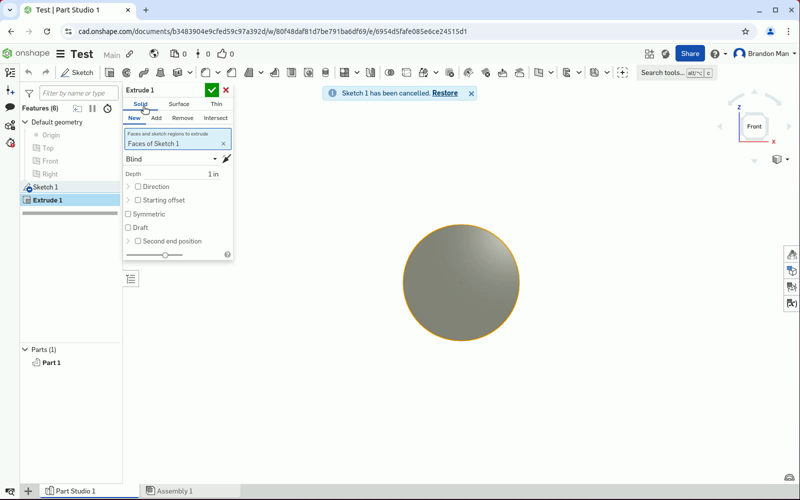
click(143, 106)
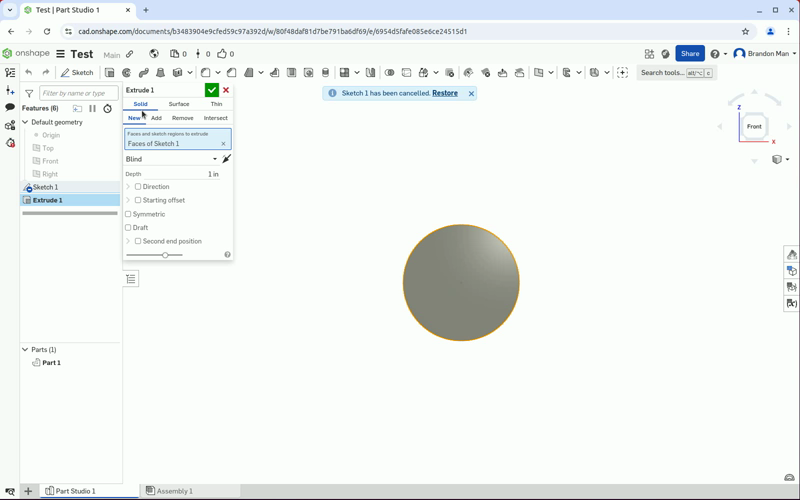
mouse_move(137, 120)
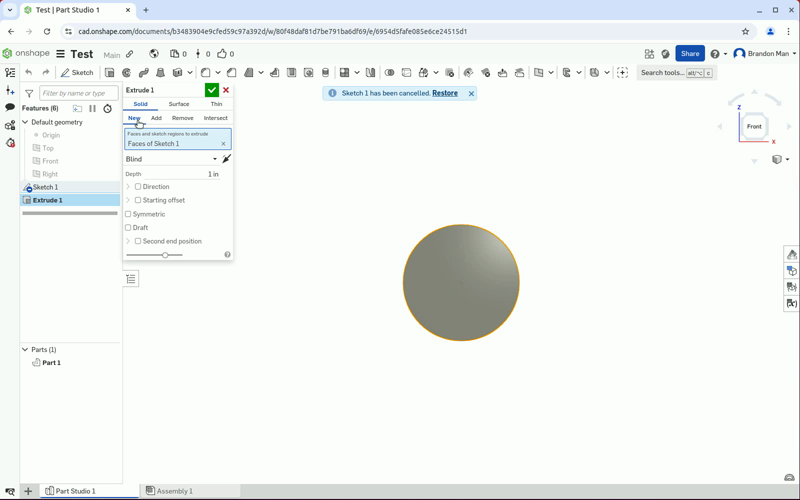
click(137, 120)
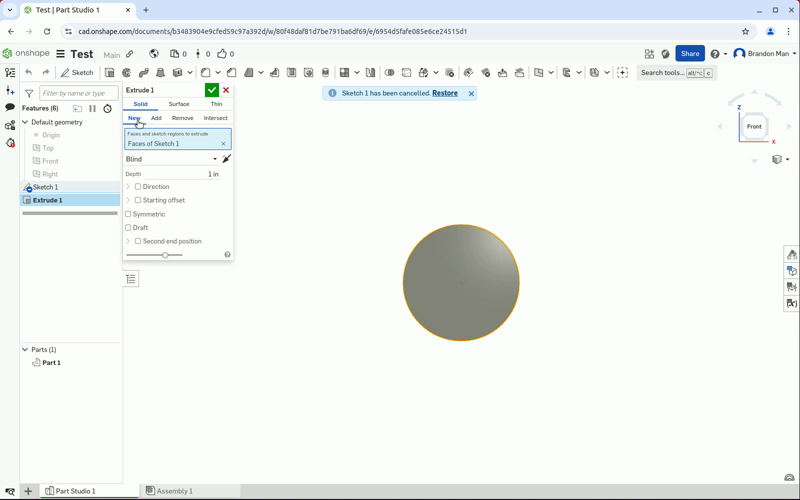
key(tab, 4)
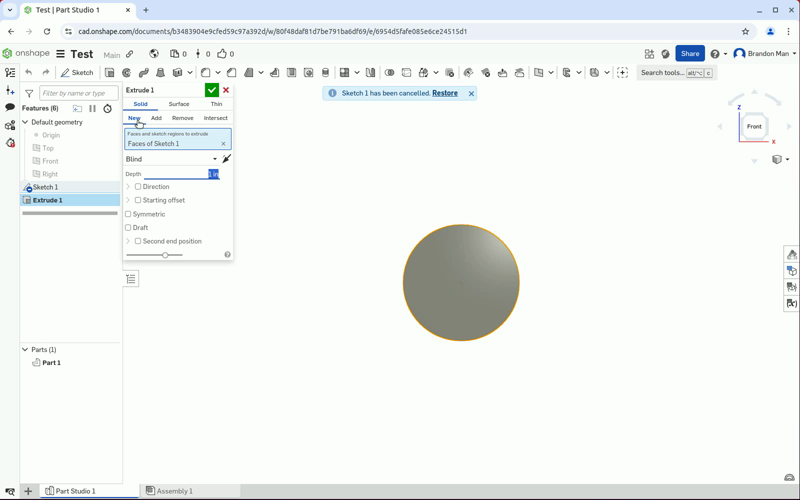
text(23.108)
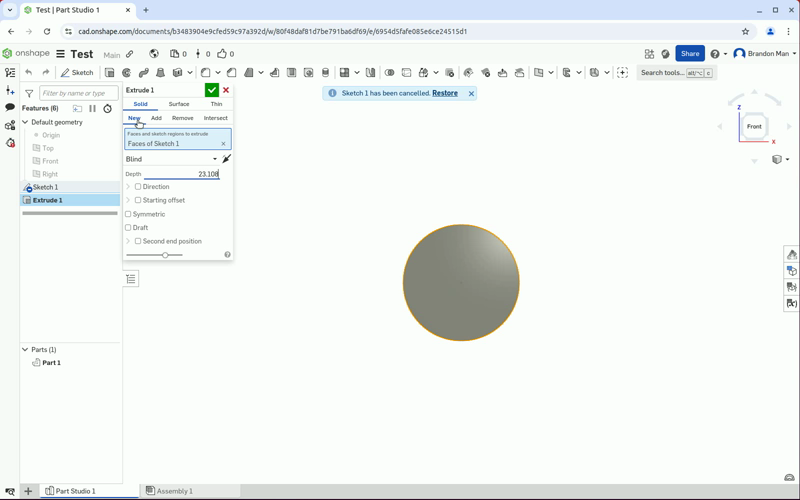
key(enter)
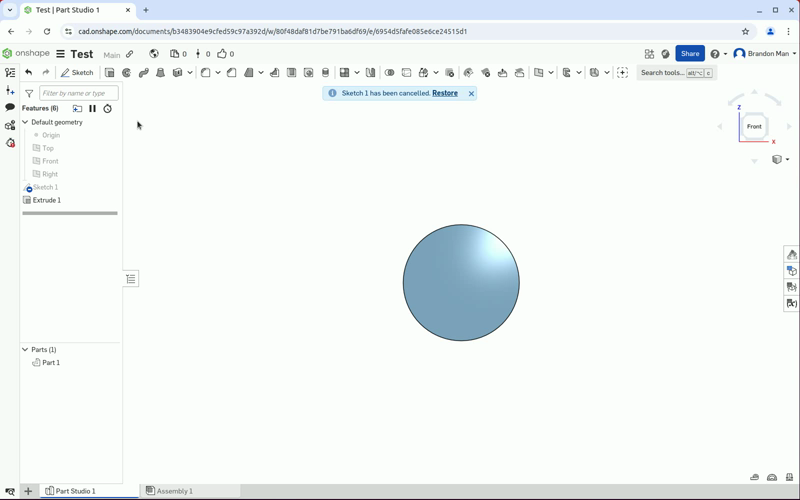
key(shift+h)
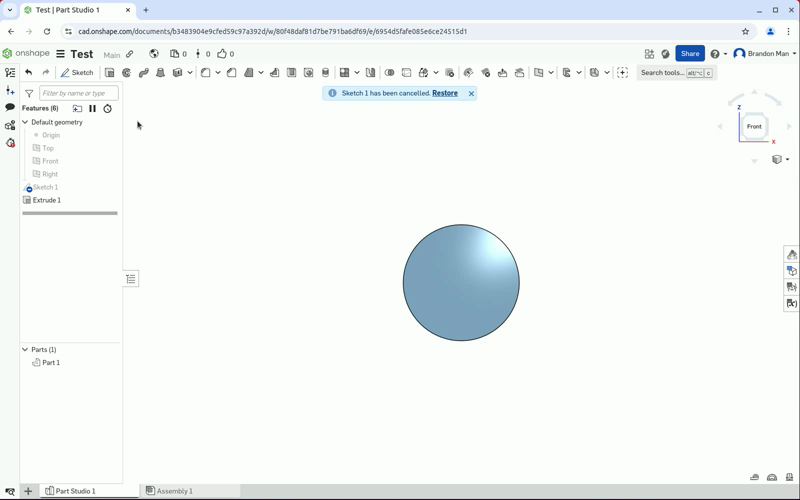
key(shift+h)
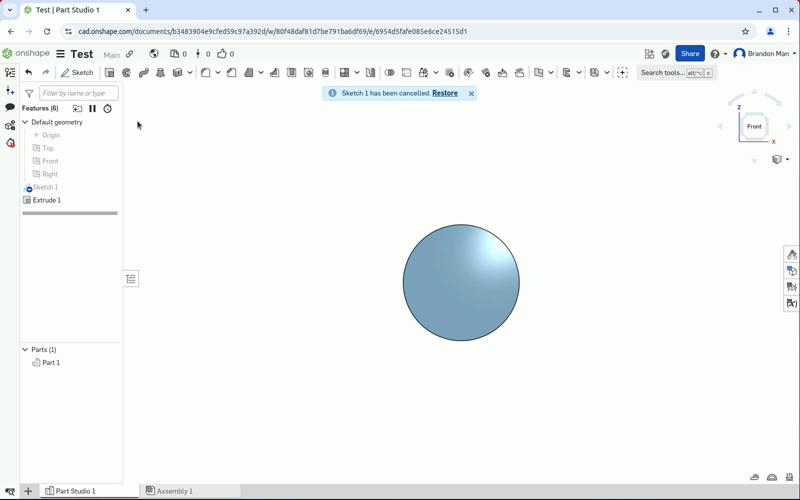
mouse_move(73, 189)
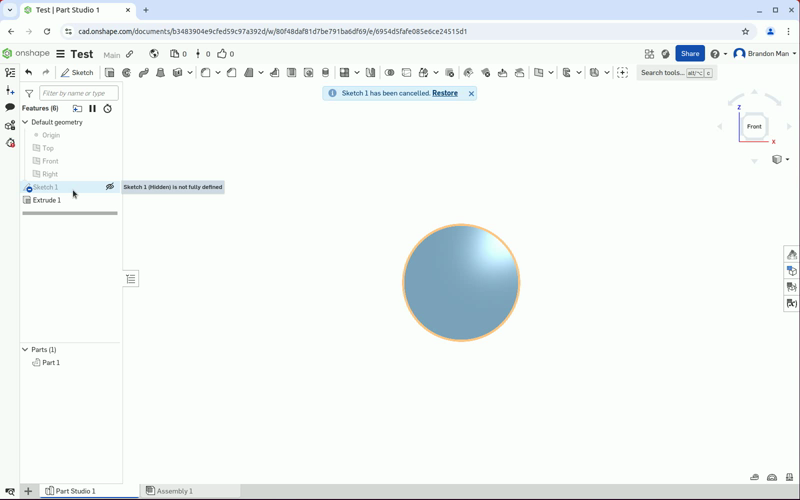
click(73, 189)
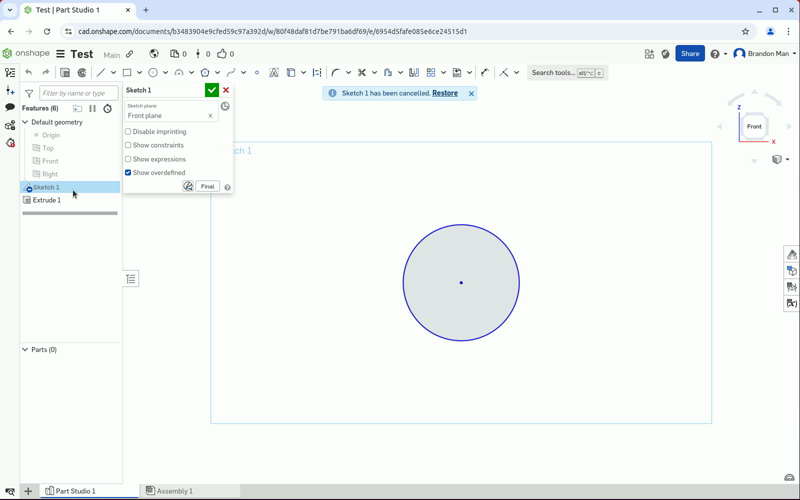
mouse_move(229, 92)
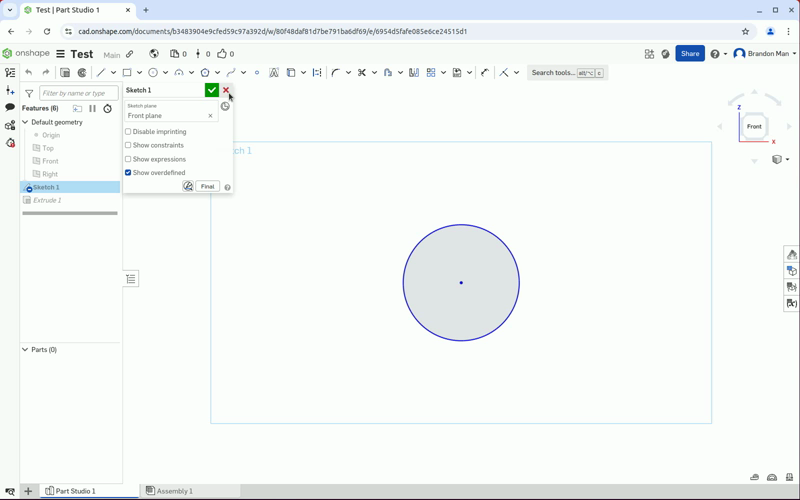
click(229, 92)
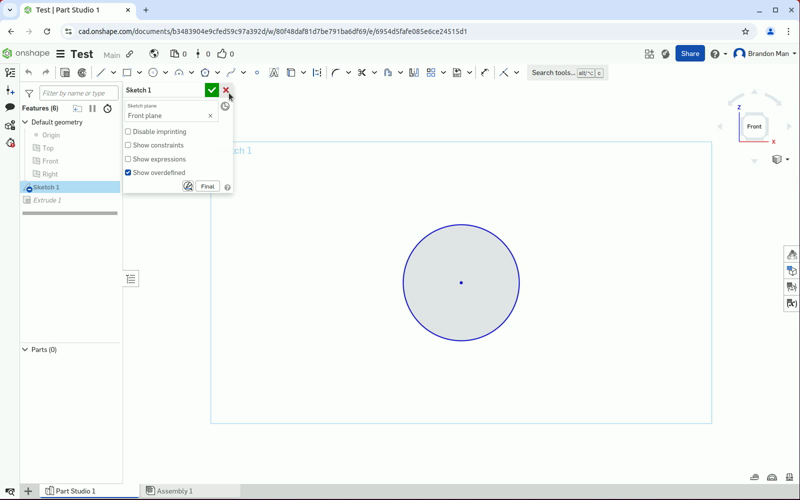
key(shift+s)
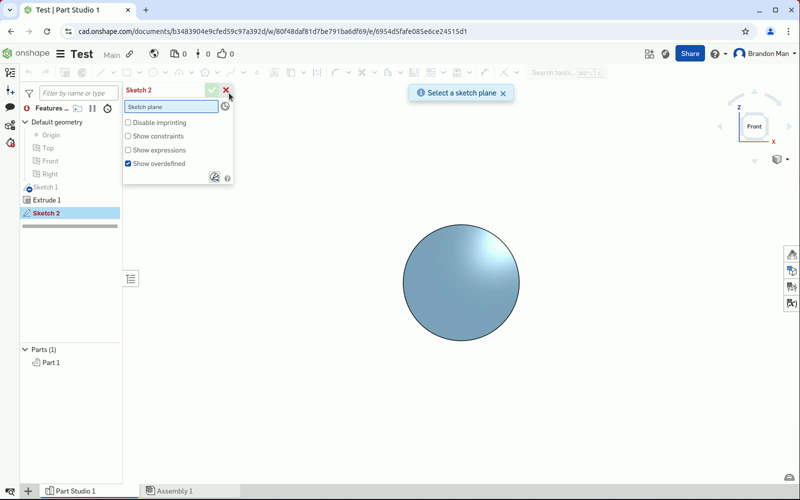
mouse_move(73, 163)
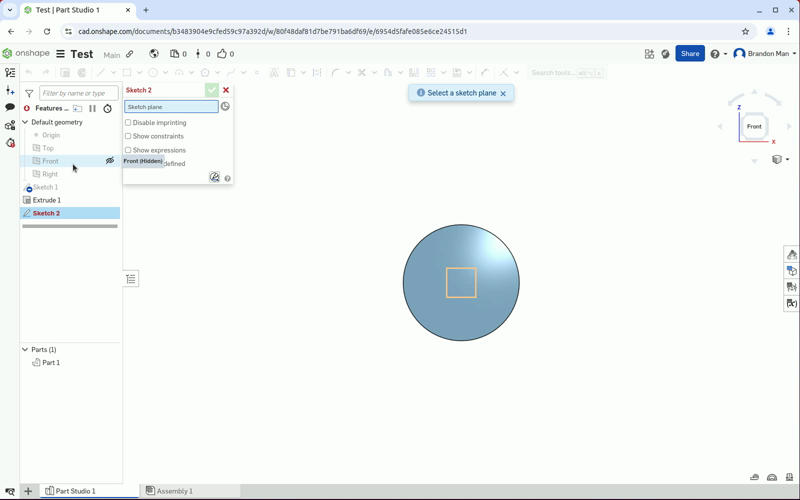
click(73, 163)
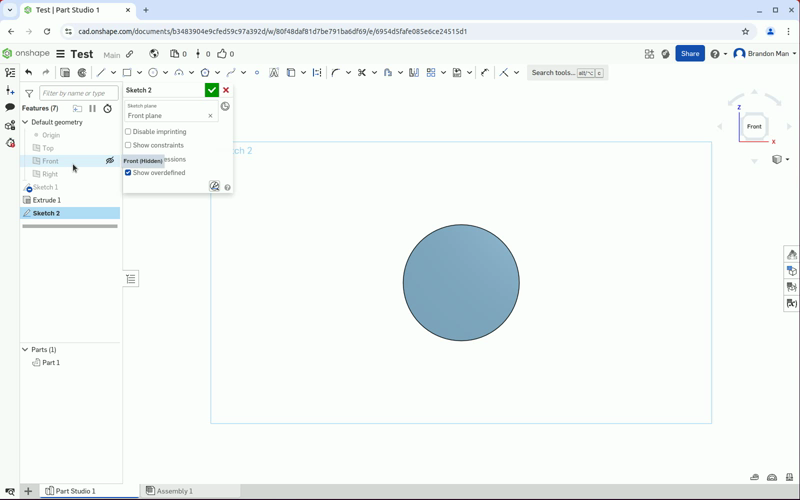
mouse_move(73, 352)
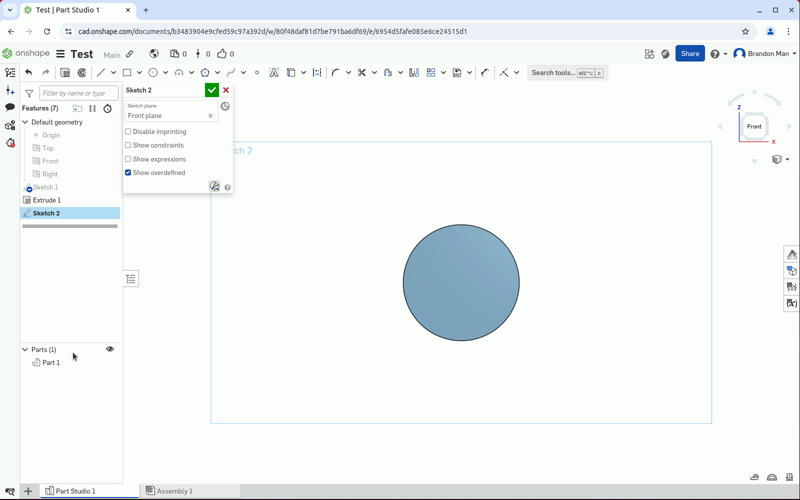
key(y)
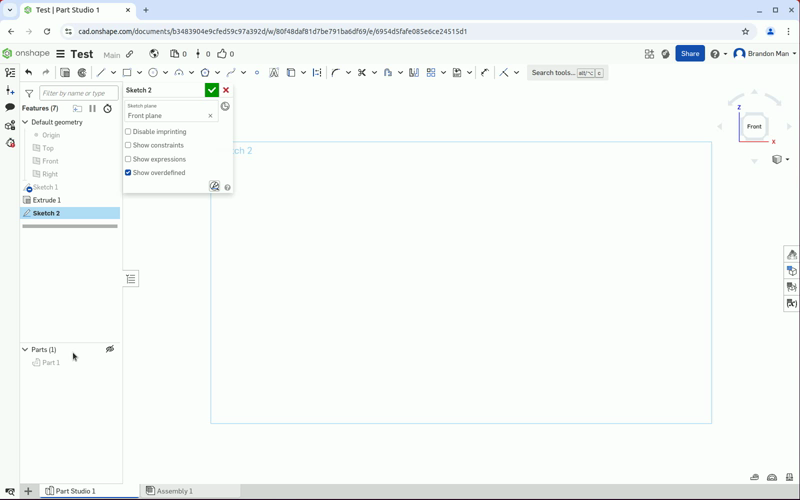
key(c)
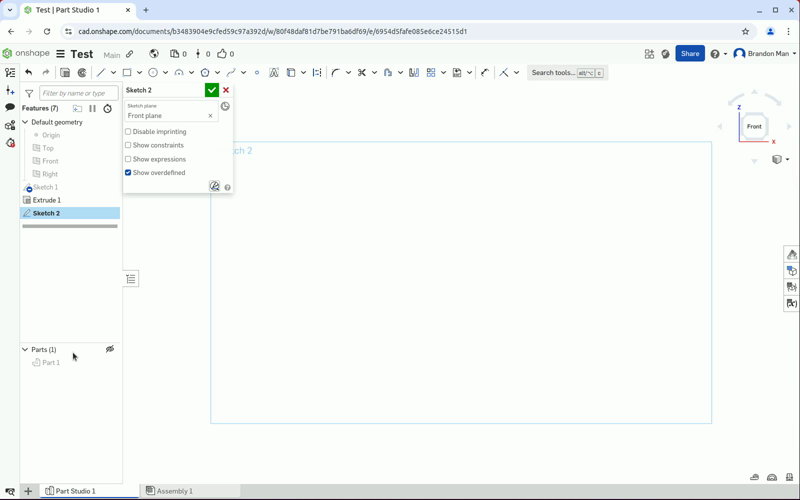
key_down(shift)
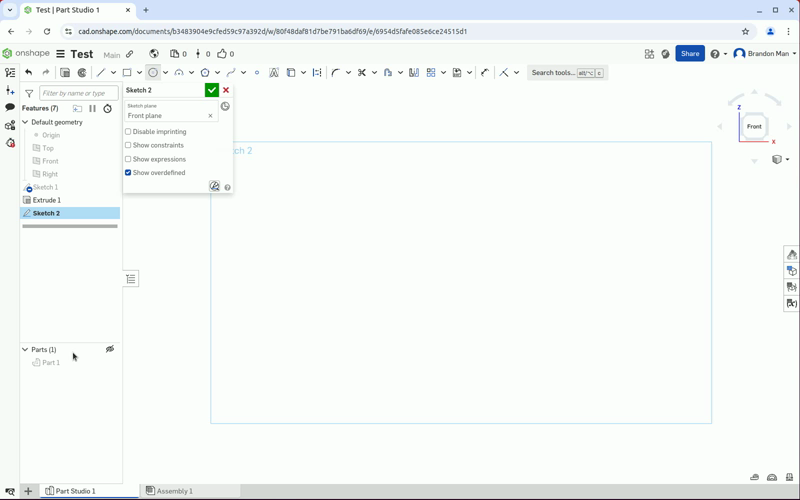
mouse_move(461, 282)
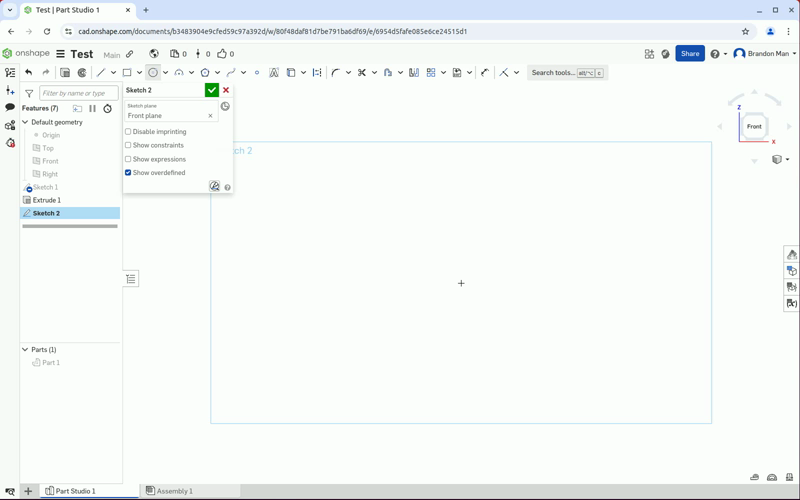
click(461, 282)
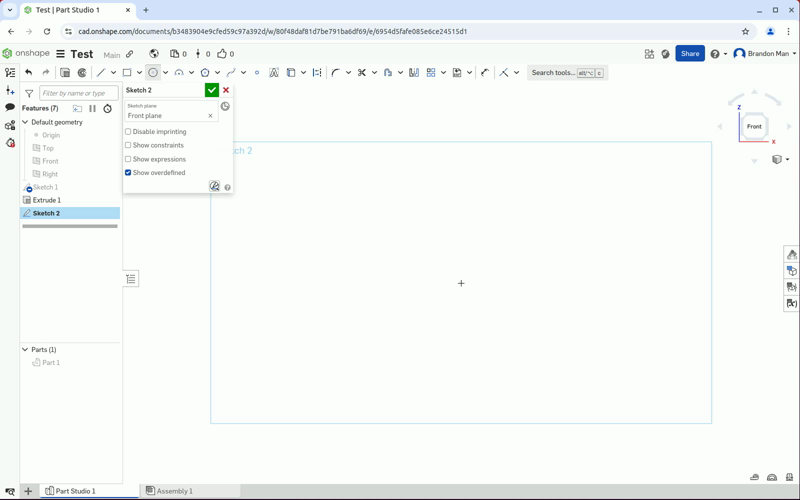
key_up(shift)
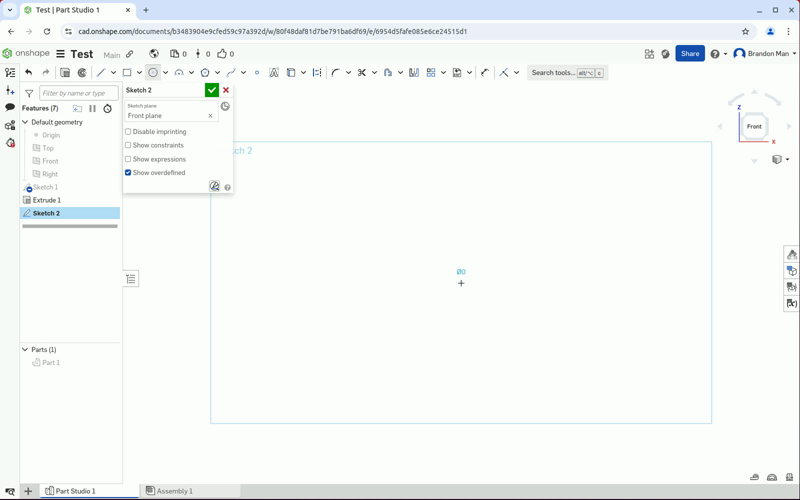
mouse_move(519, 282)
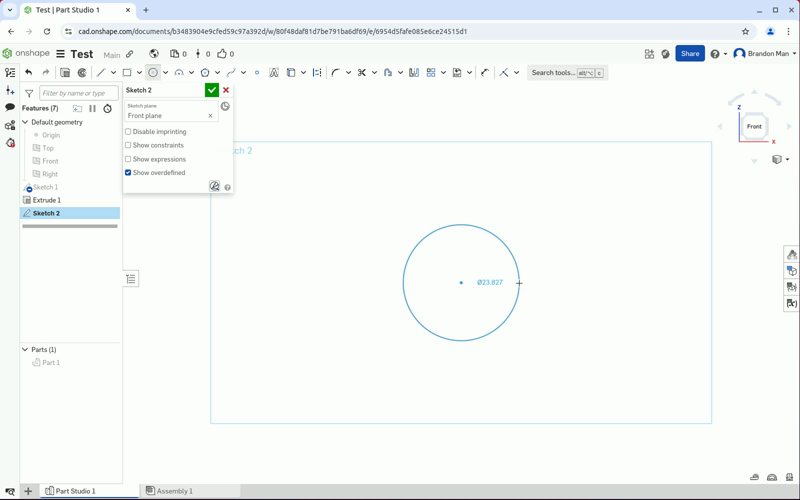
click(519, 282)
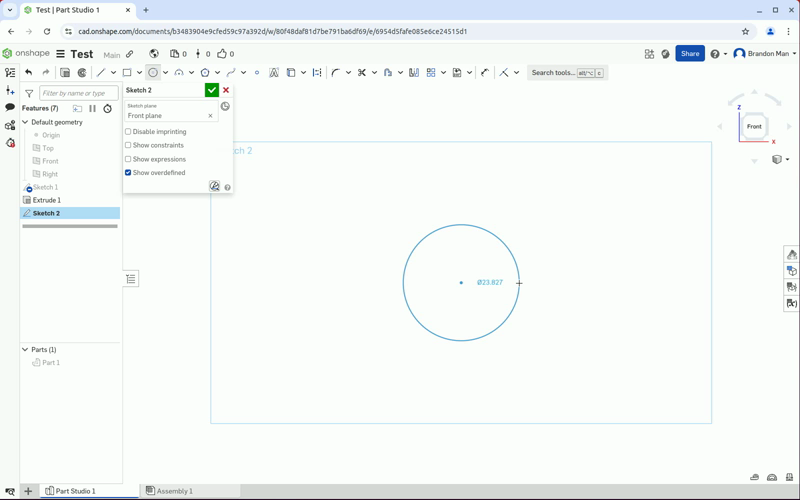
key(esc)
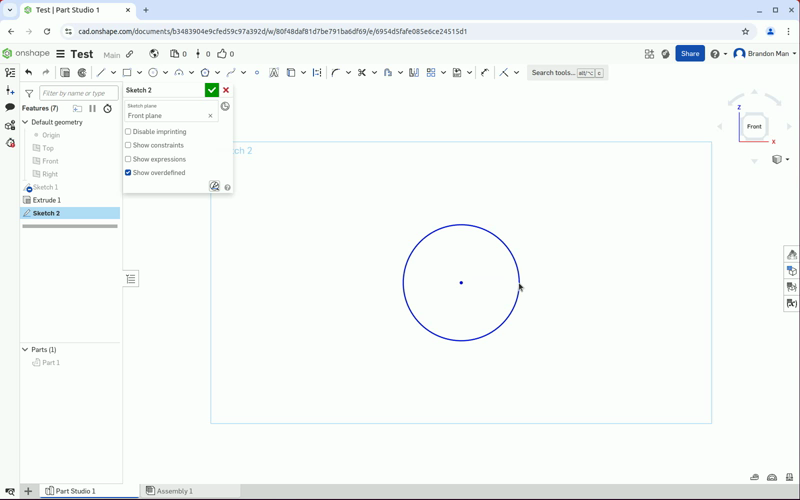
mouse_move(431, 248)
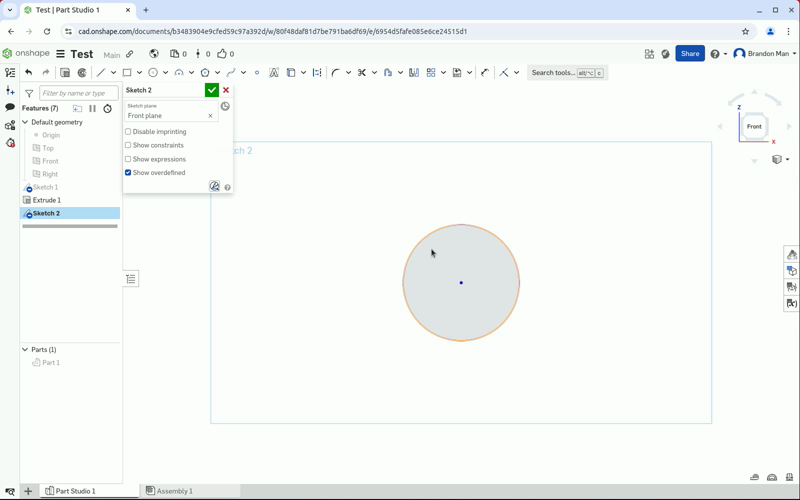
click(431, 248)
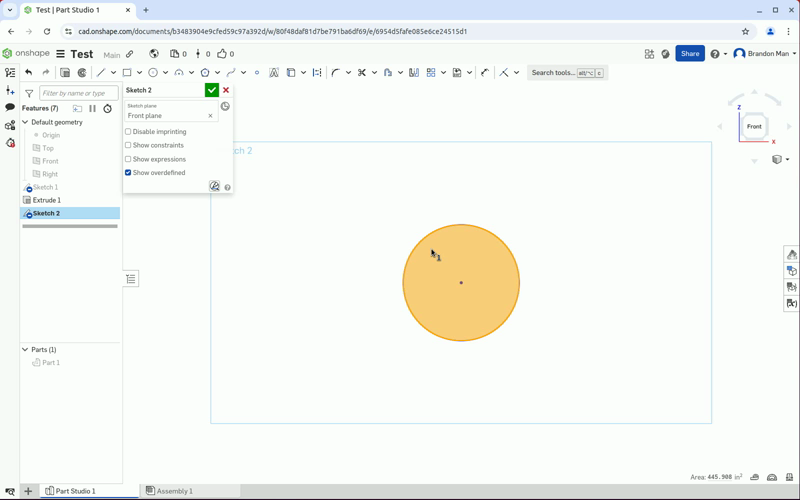
mouse_move(73, 352)
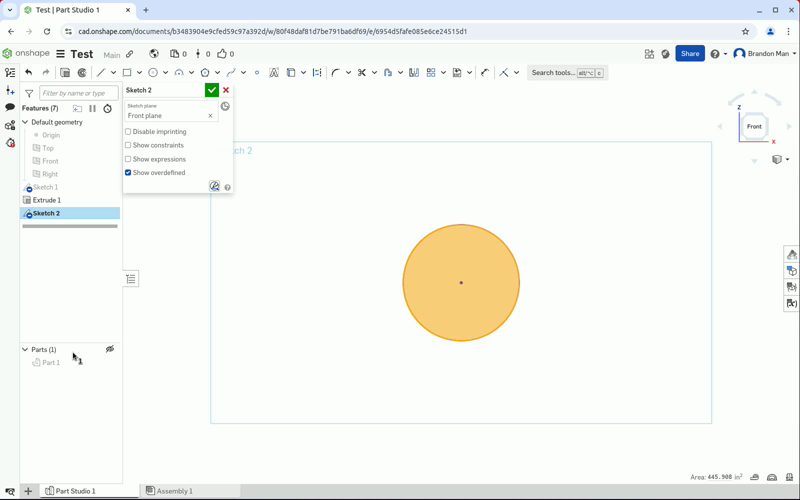
key(shift+y)
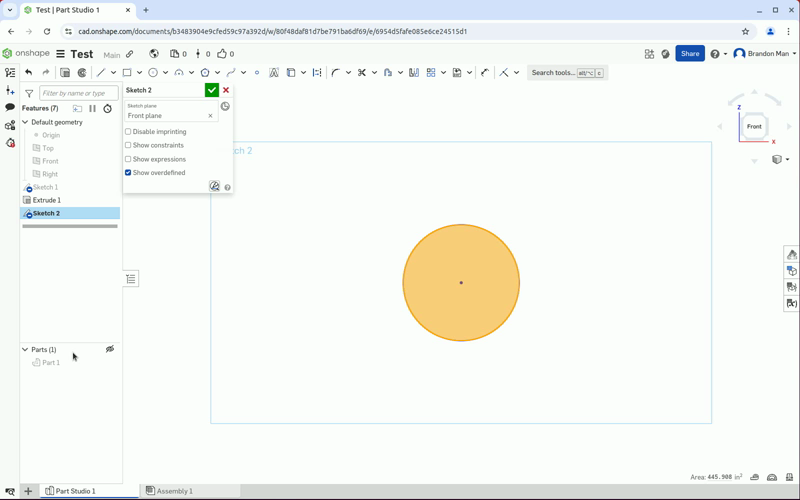
key(shift+e)
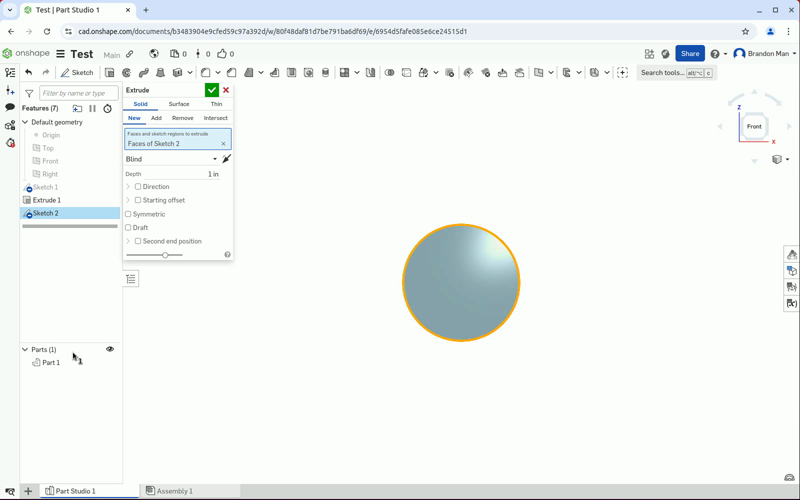
mouse_move(143, 106)
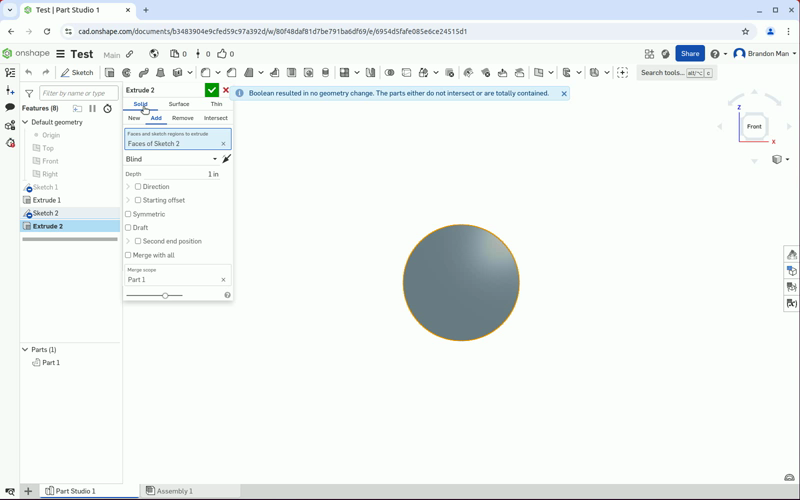
click(143, 106)
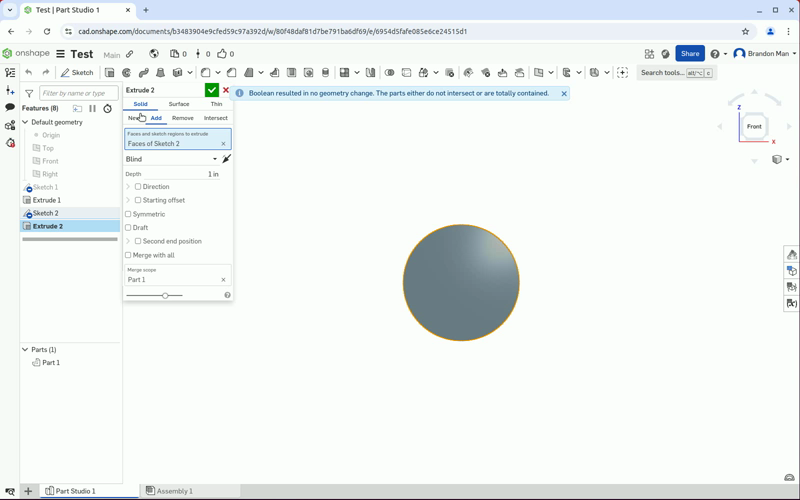
mouse_move(137, 120)
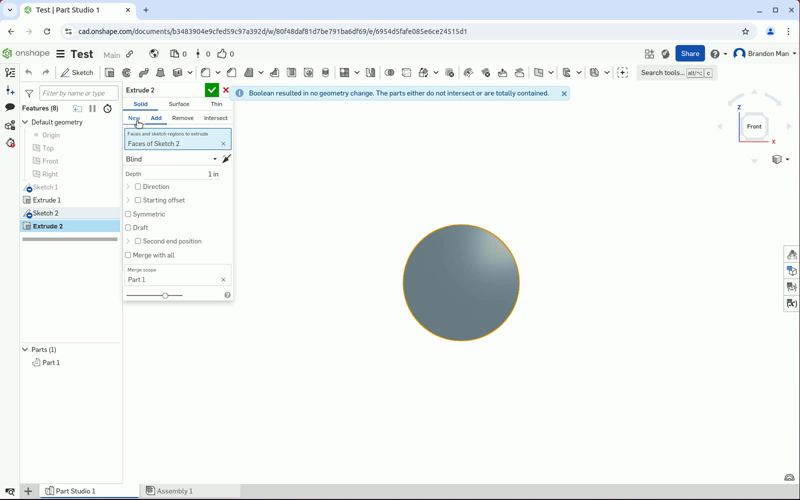
click(137, 120)
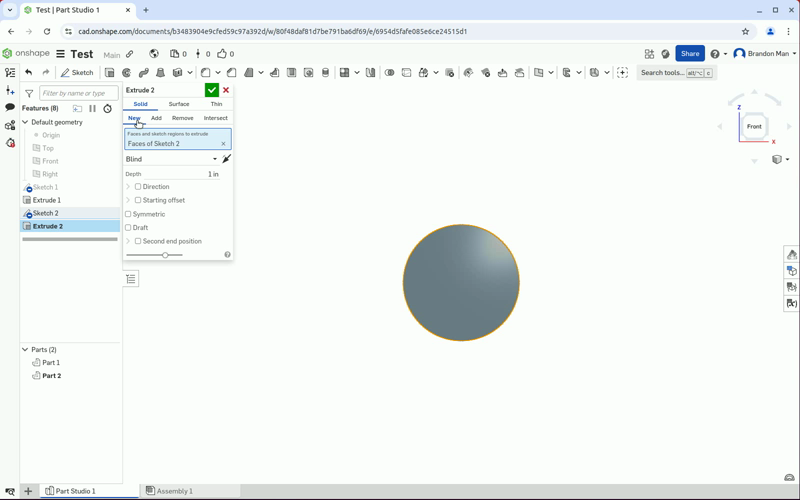
key(tab, 4)
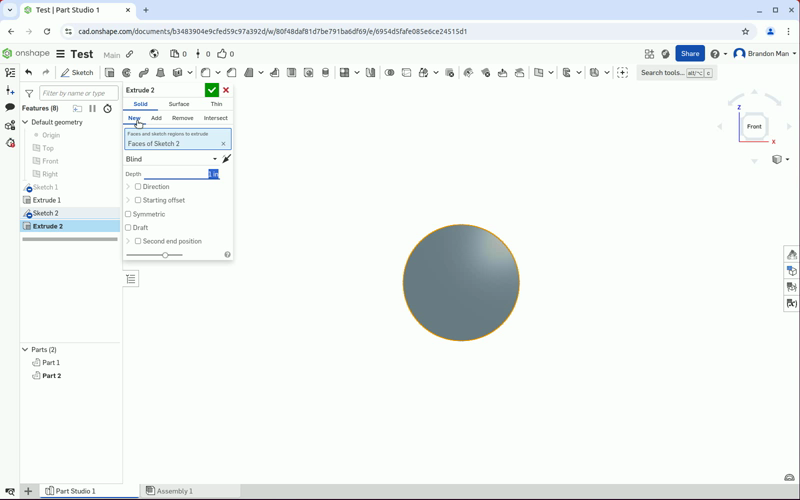
text(23.108)
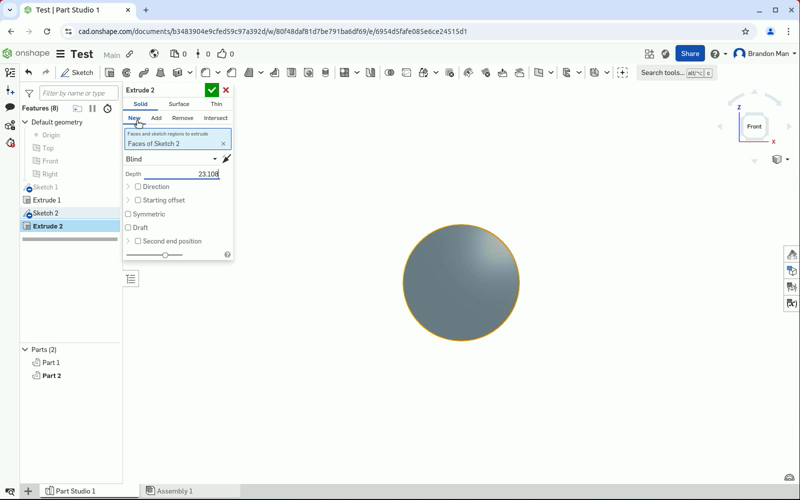
key(enter)
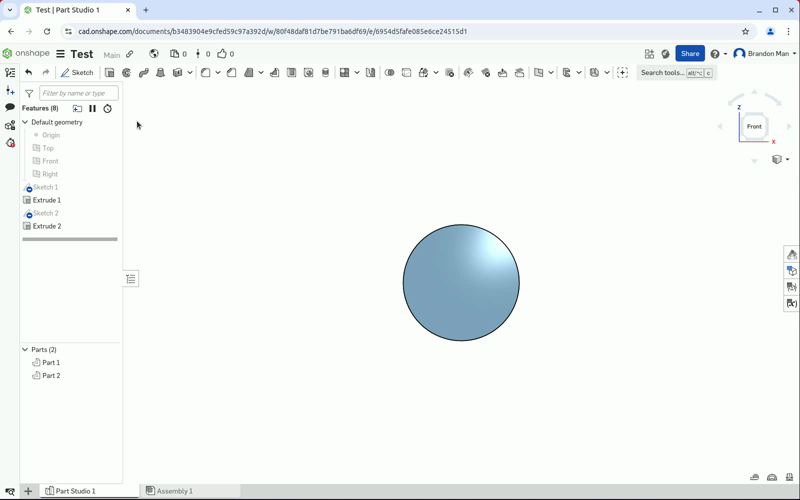
key(shift+h)
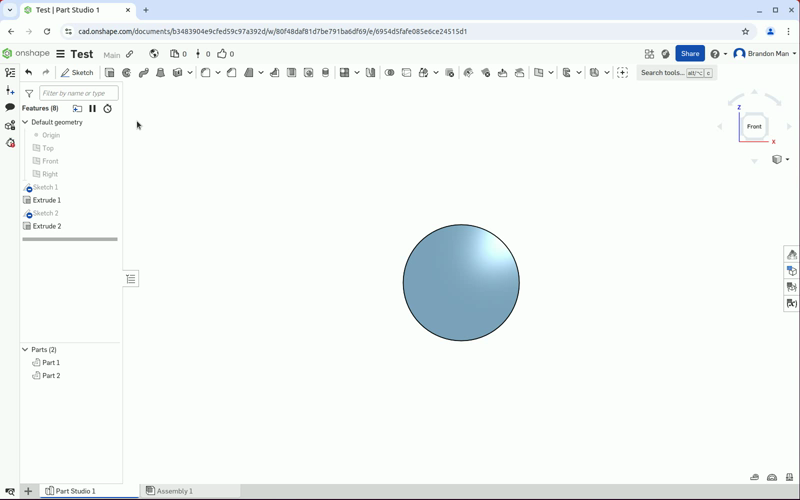
key(shift+h)
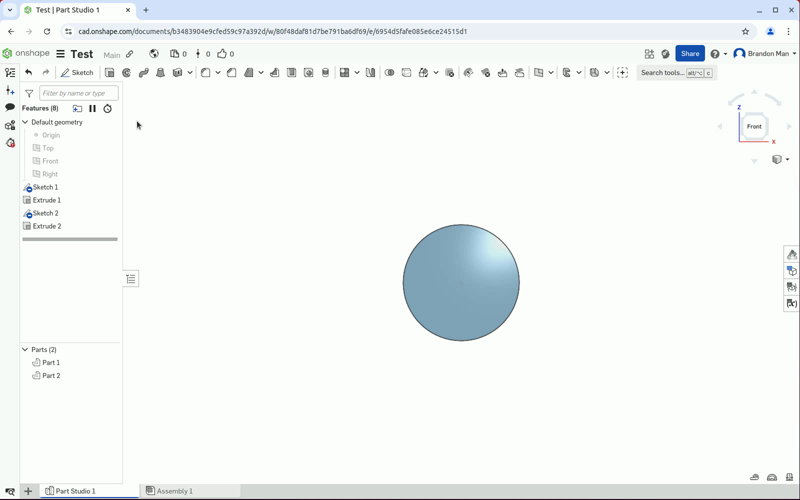
key(shift+7)
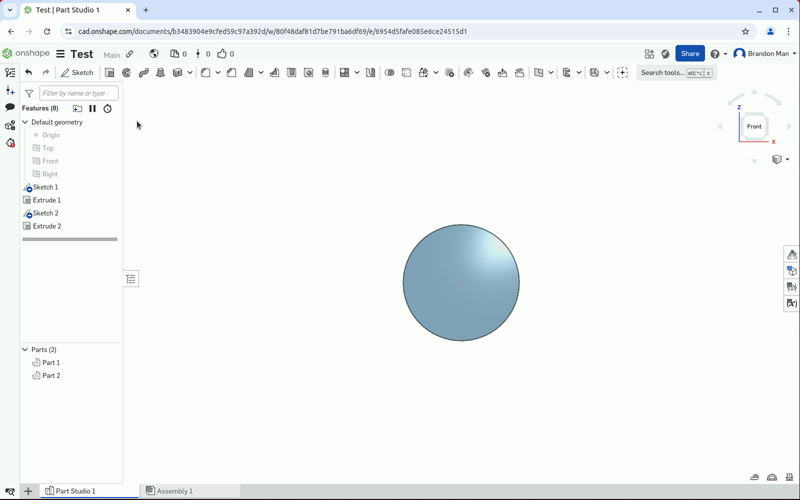
key(left, 2)
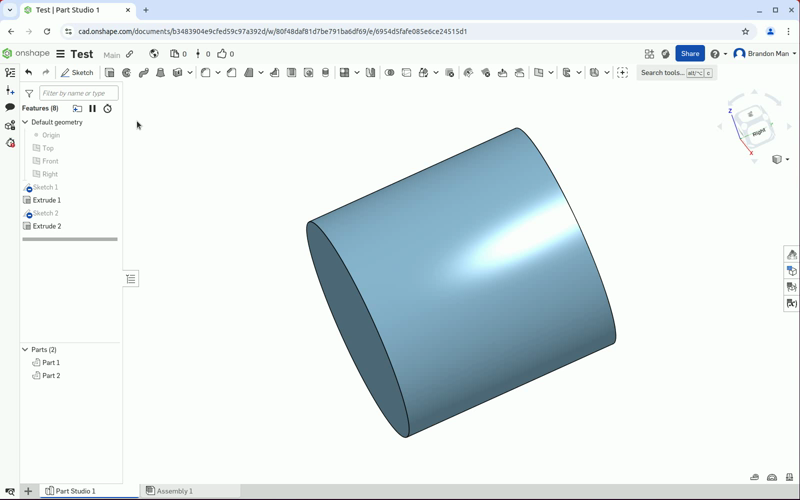
key(down, 2)
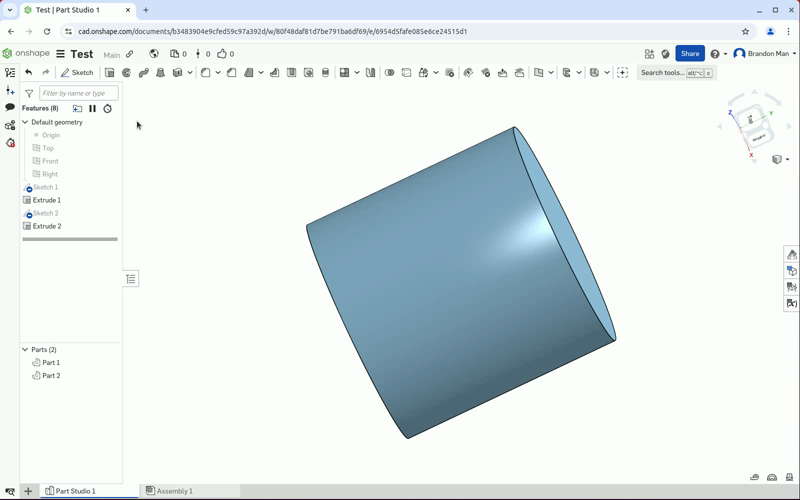
key(up, 2)
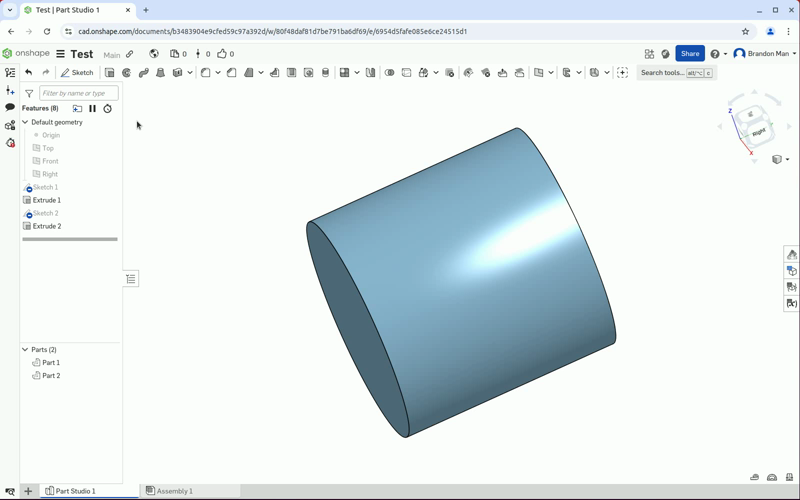
key(right, 2)
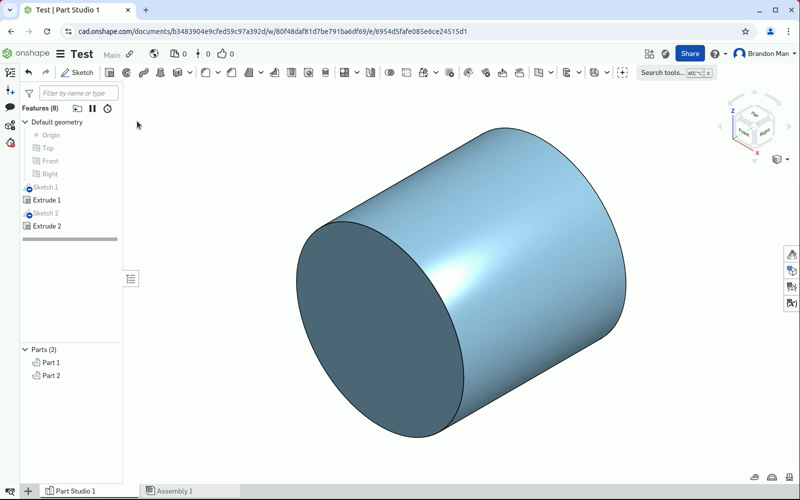
mouse_move(73, 189)
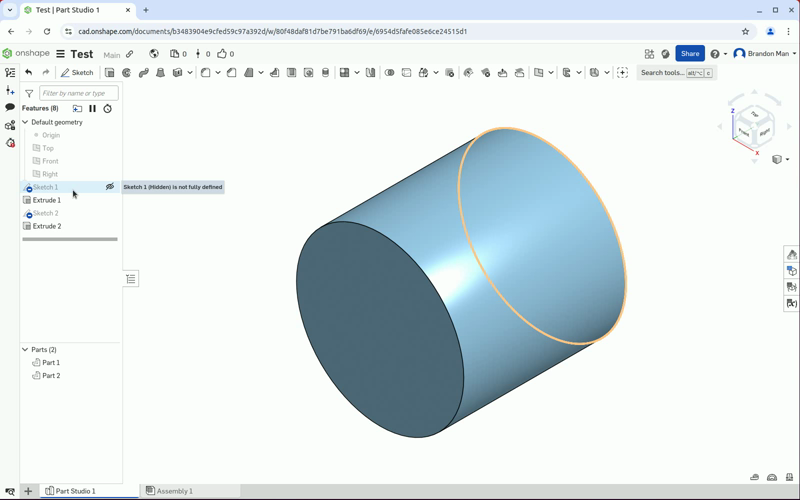
click(73, 189)